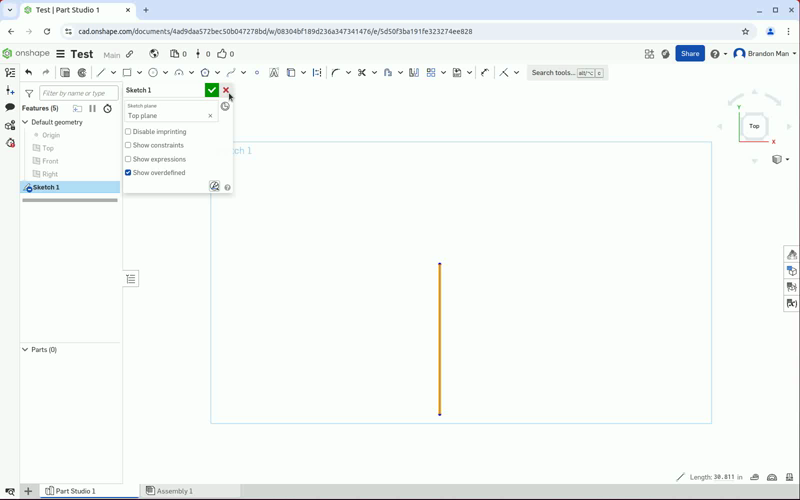
key(shift+h)
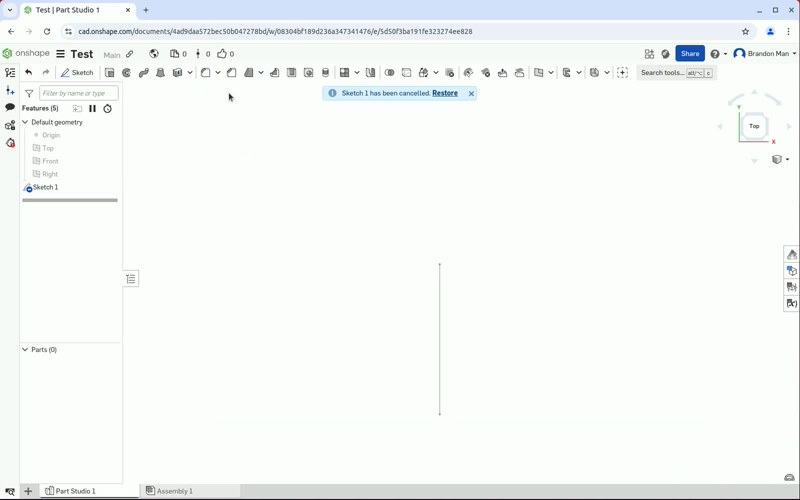
key(shift+s)
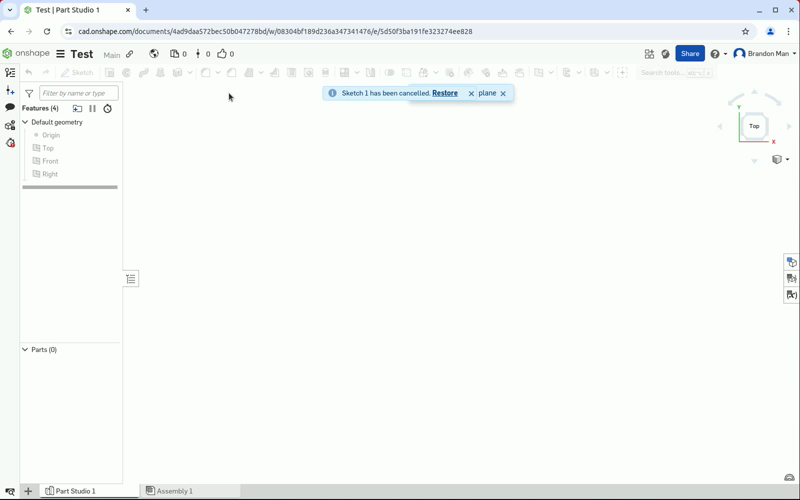
mouse_move(73, 150)
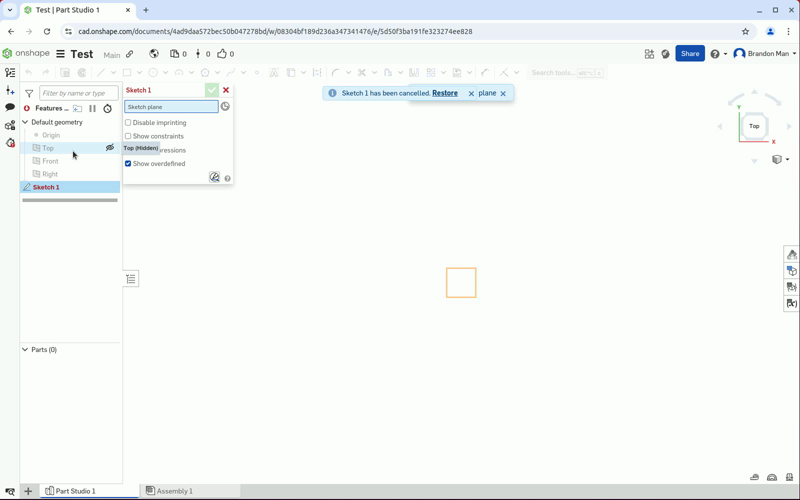
click(73, 150)
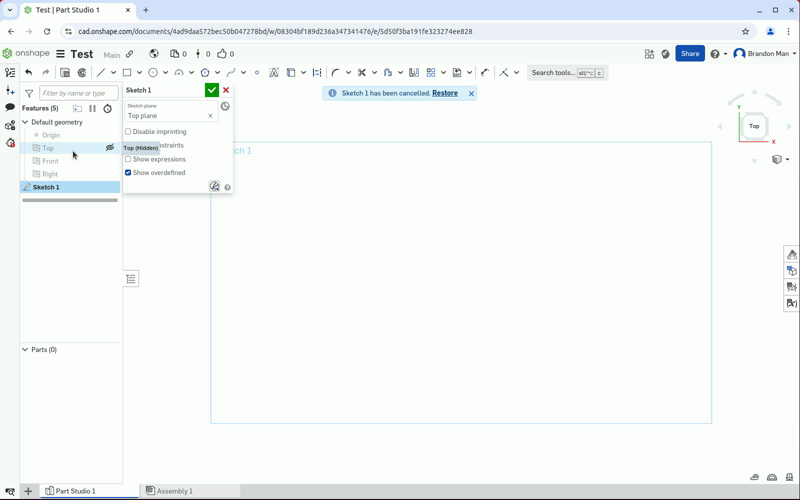
mouse_move(73, 352)
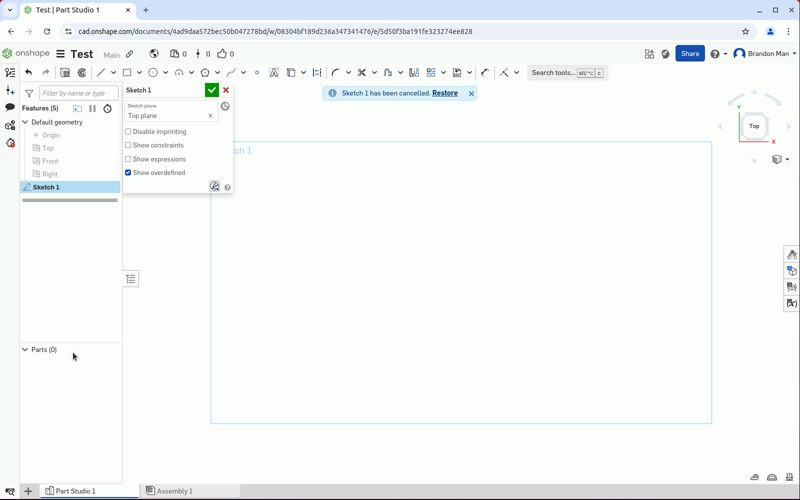
key(y)
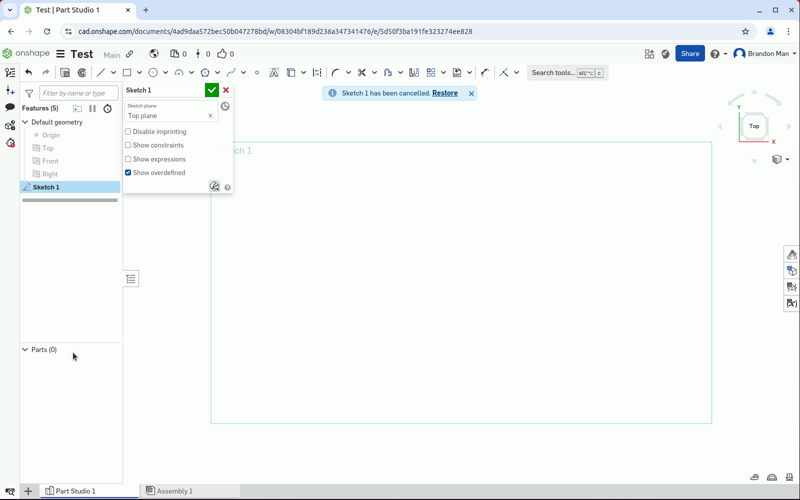
key(c)
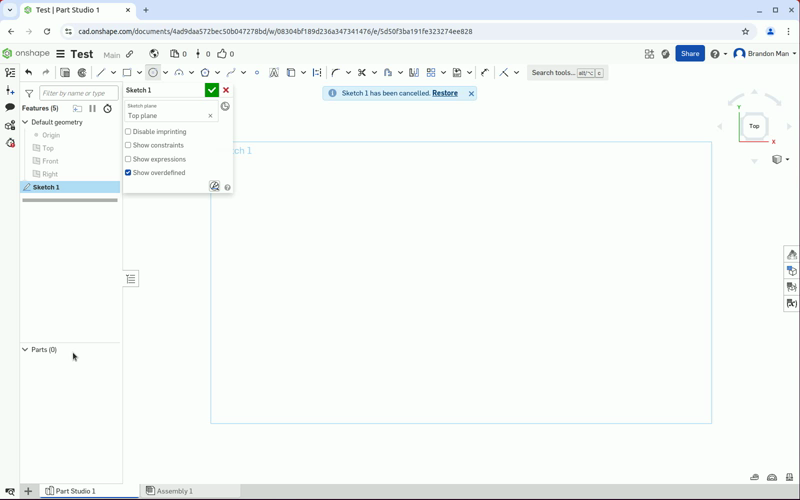
key_down(shift)
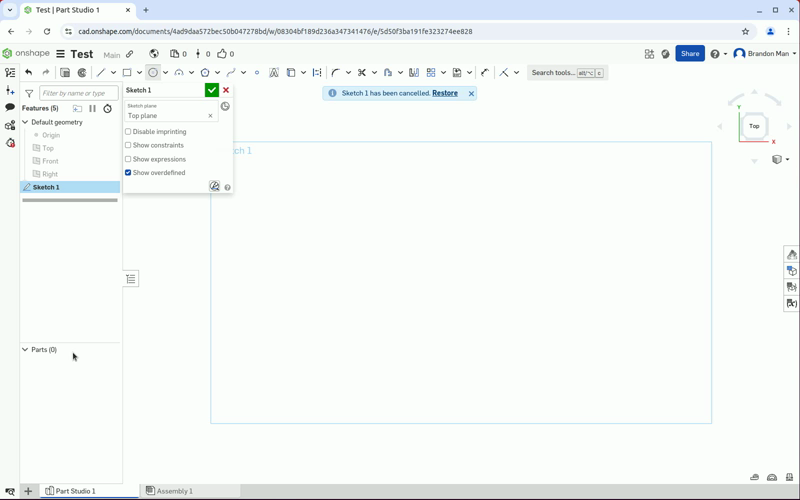
mouse_move(460, 282)
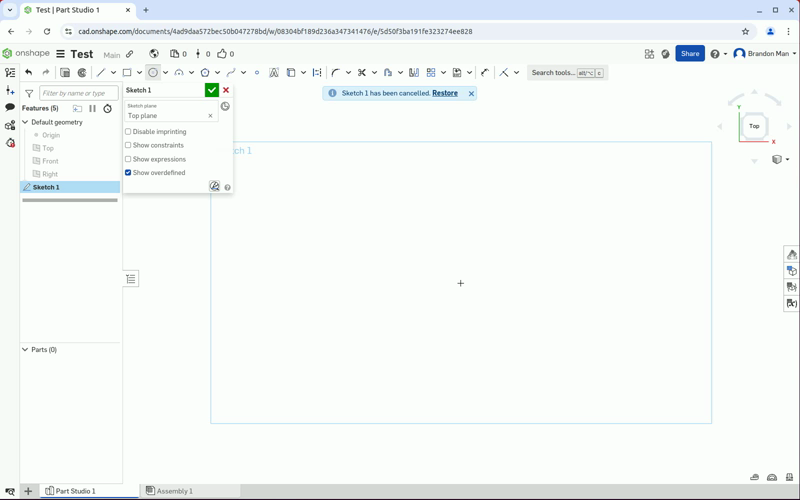
click(460, 282)
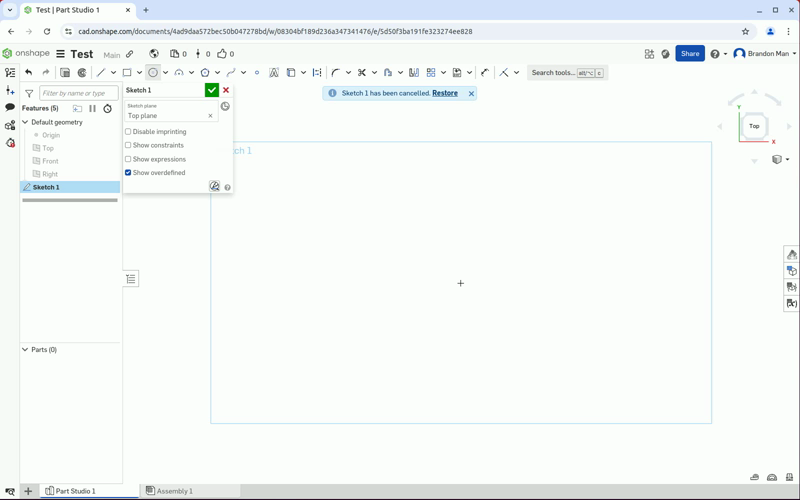
key_up(shift)
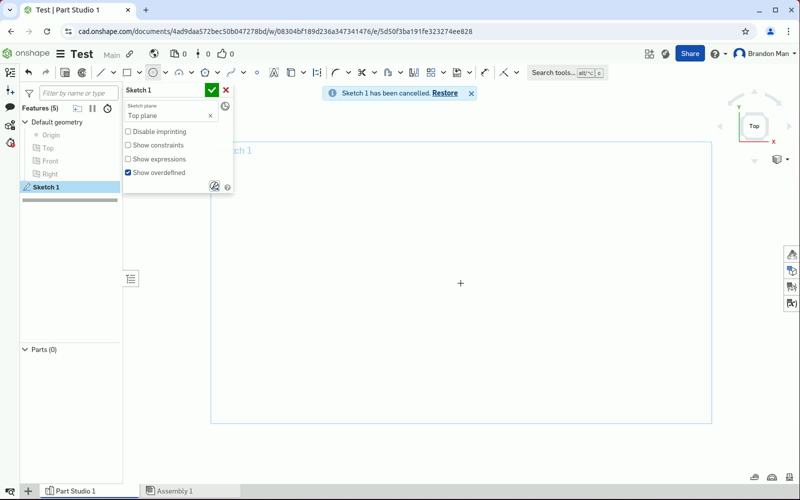
mouse_move(533, 282)
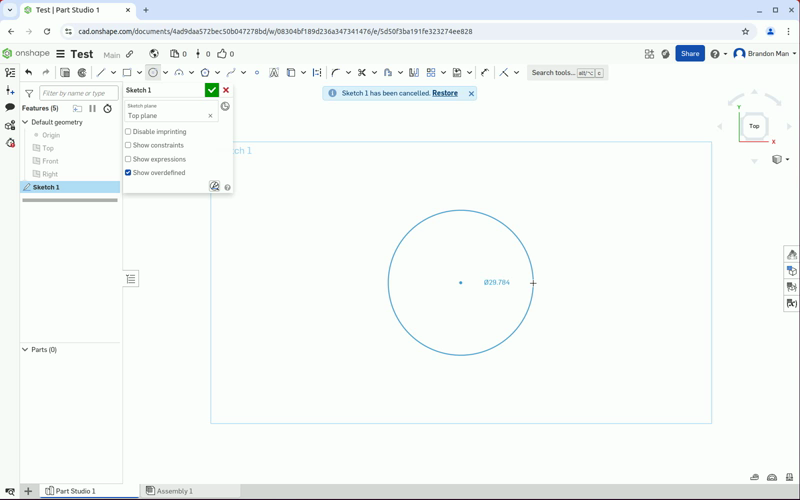
click(533, 282)
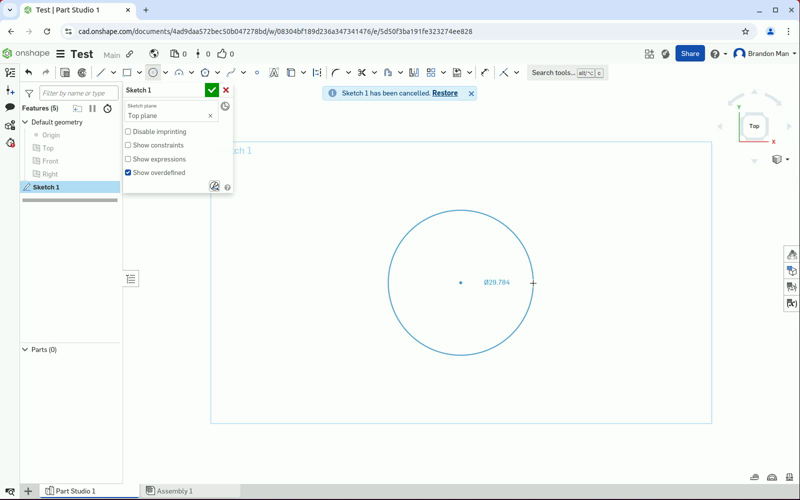
key(esc)
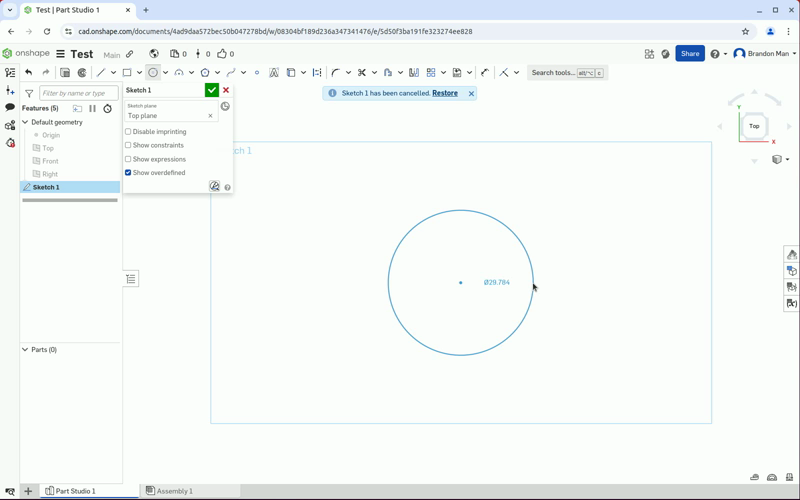
mouse_move(501, 277)
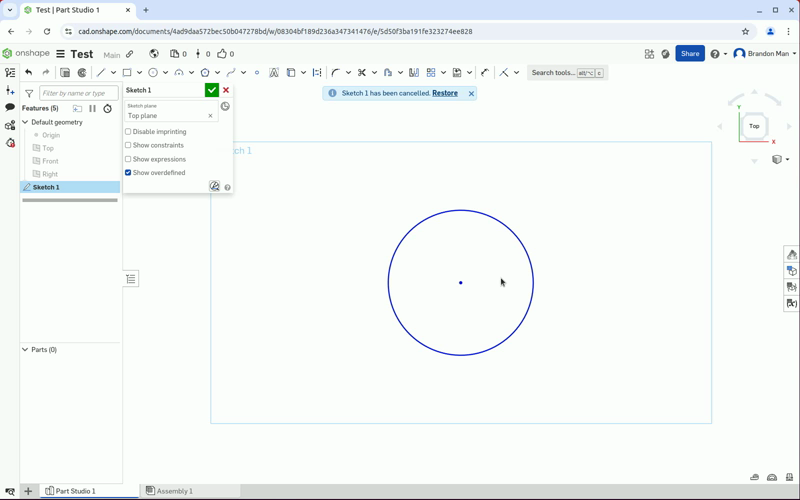
click(501, 277)
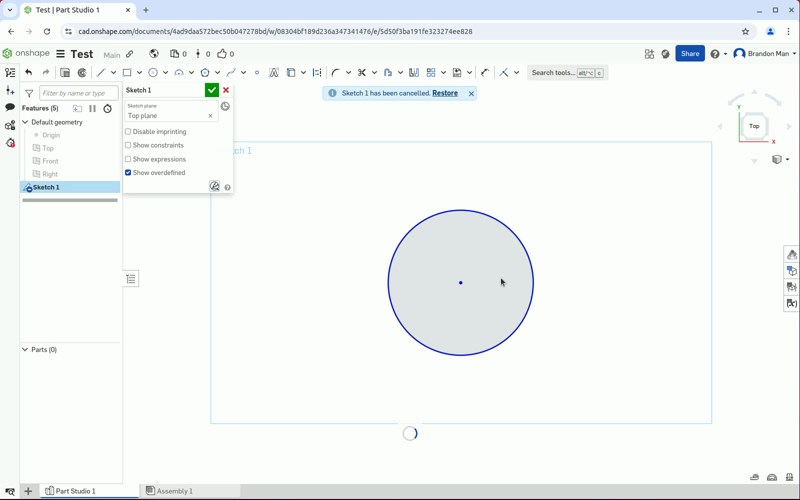
mouse_move(73, 352)
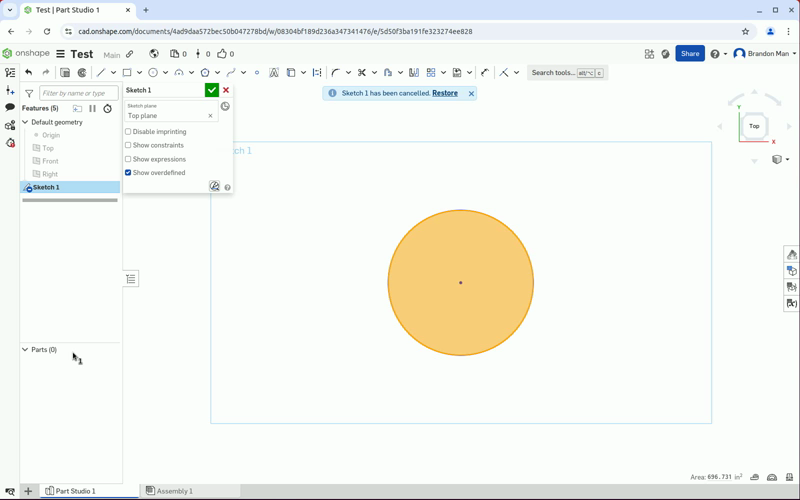
key(shift+y)
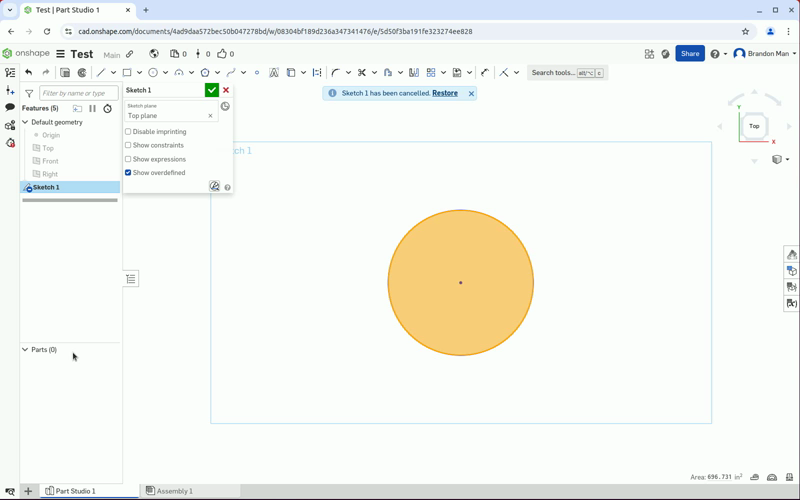
key(shift+e)
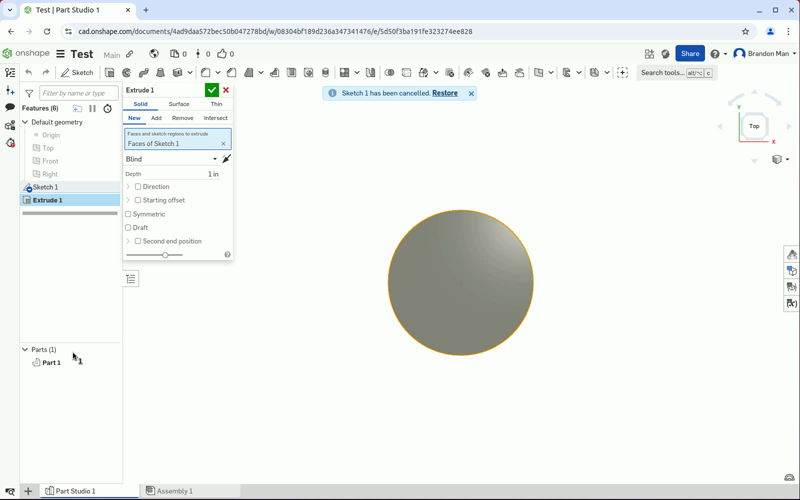
mouse_move(143, 106)
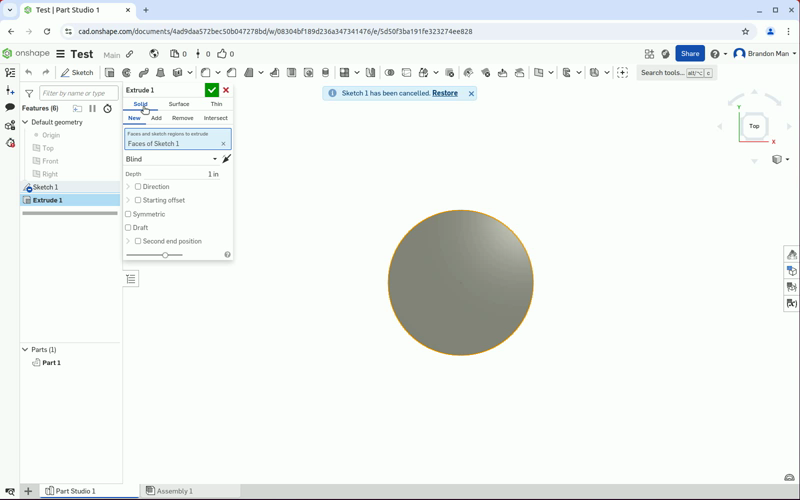
click(143, 106)
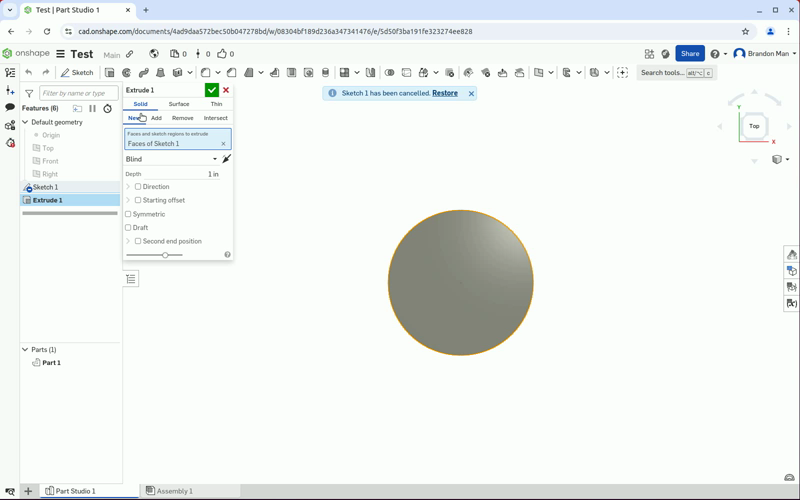
mouse_move(137, 120)
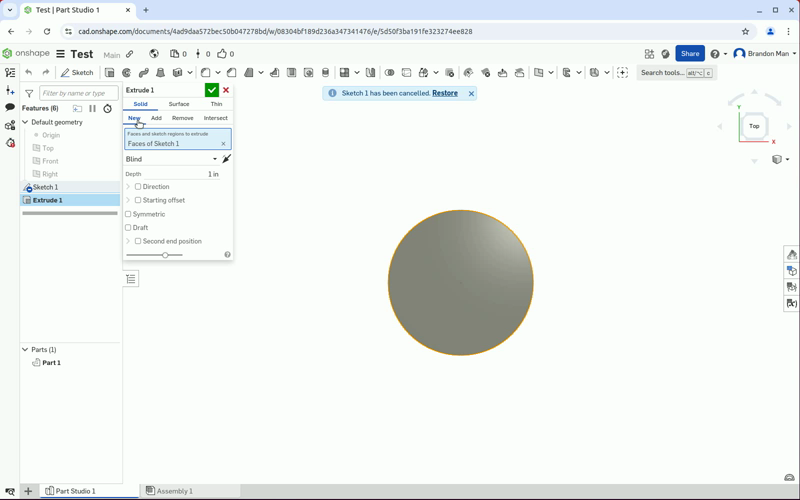
click(137, 120)
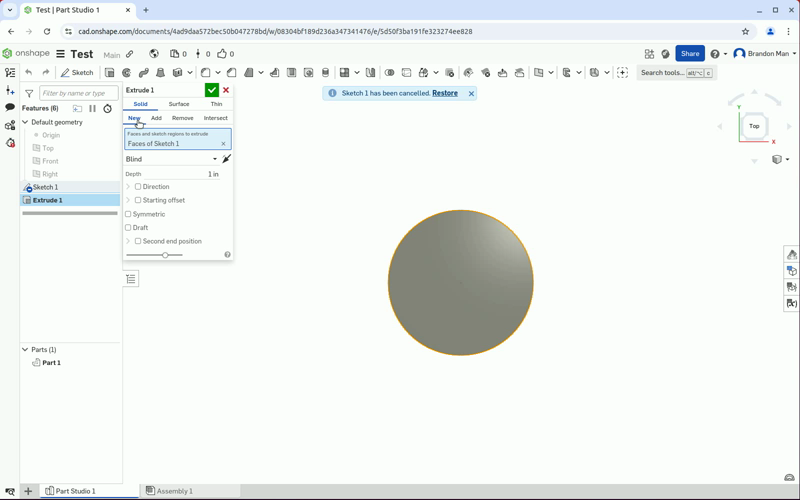
key(tab, 4)
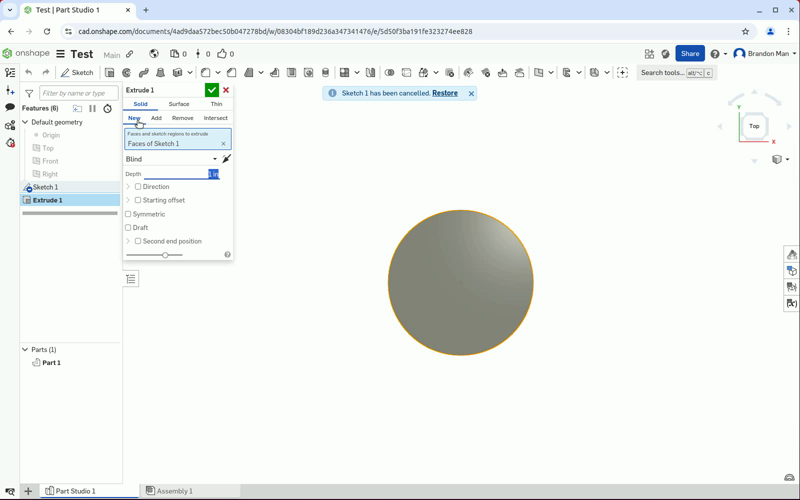
text(8.184)
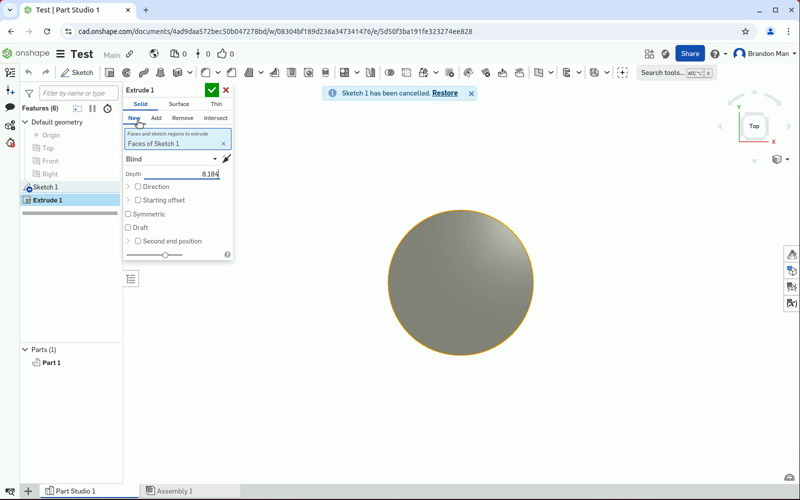
key(enter)
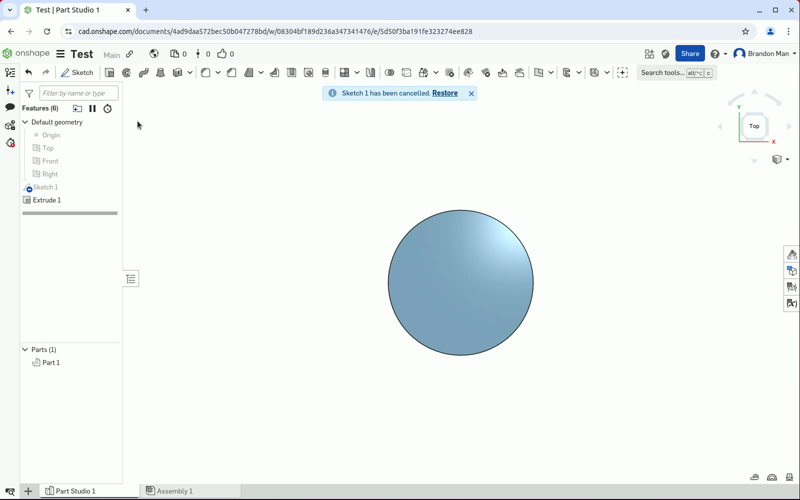
key(shift+h)
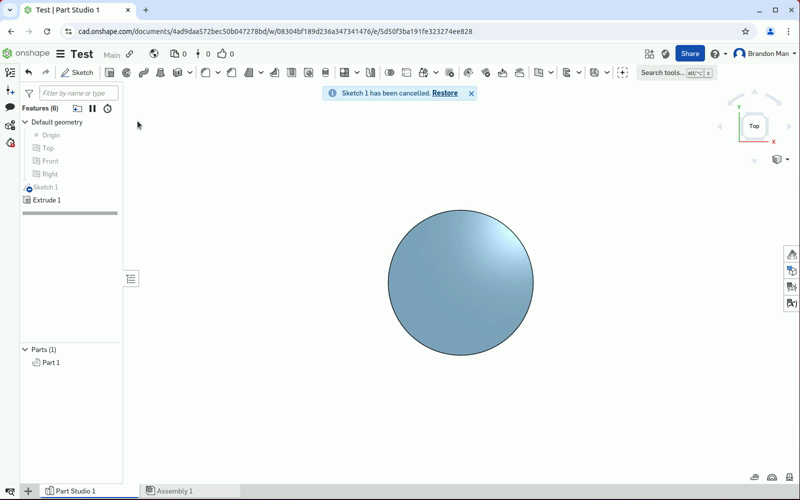
key(shift+h)
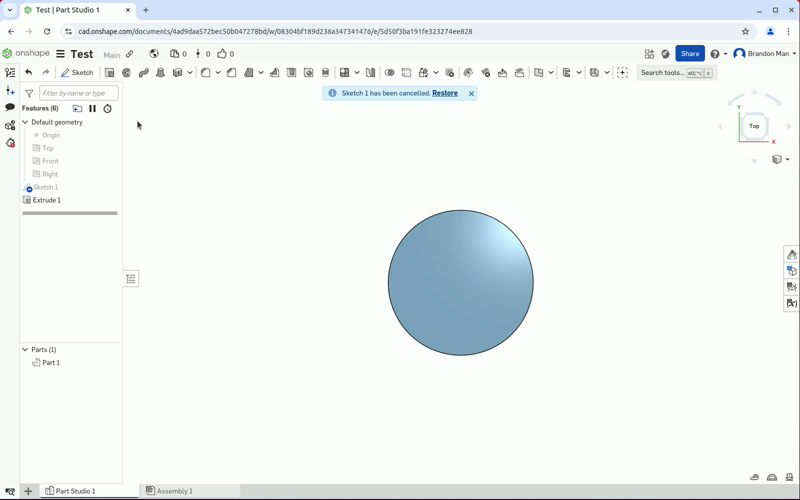
mouse_move(73, 189)
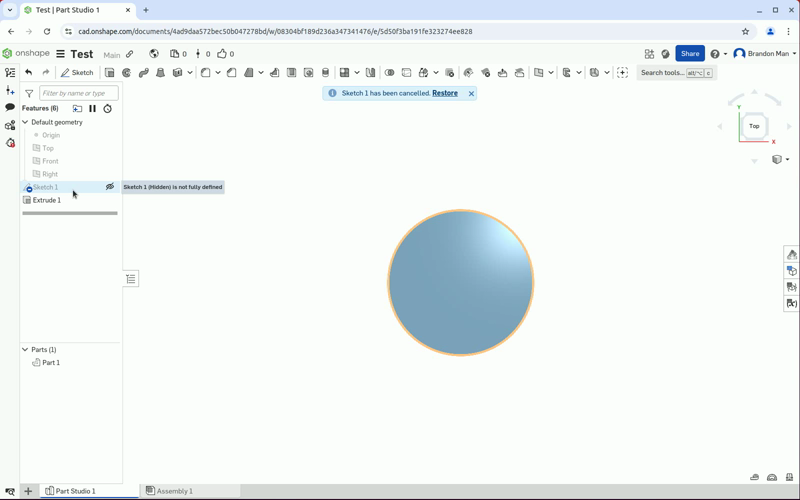
click(73, 189)
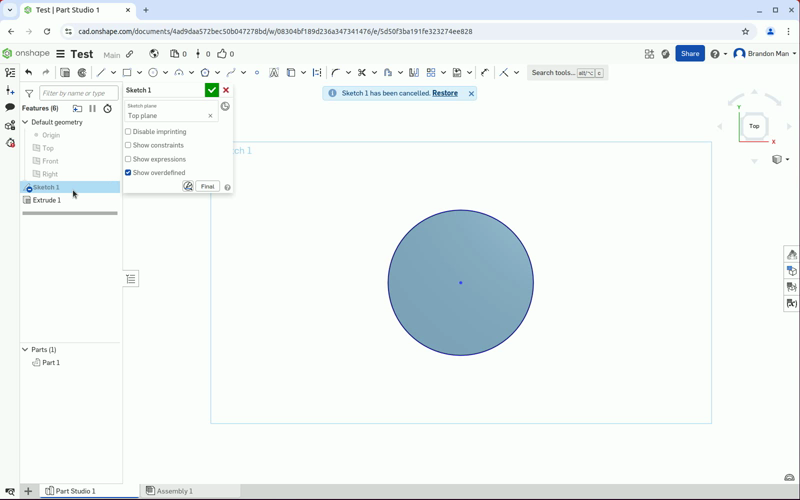
mouse_move(229, 92)
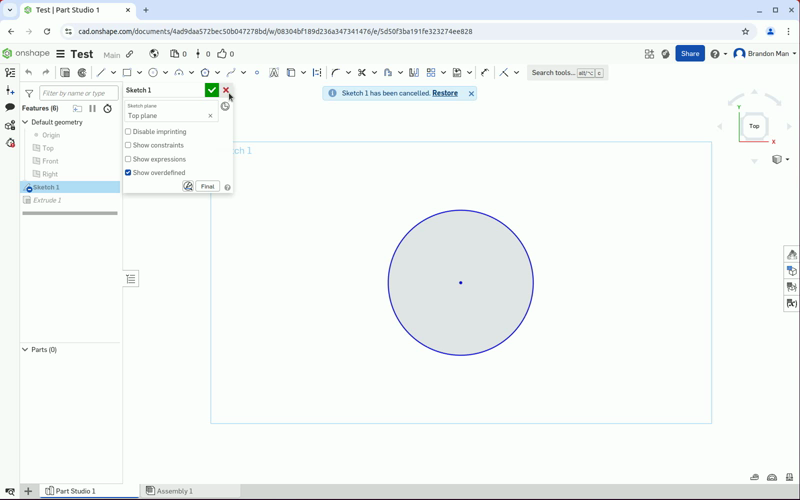
click(229, 92)
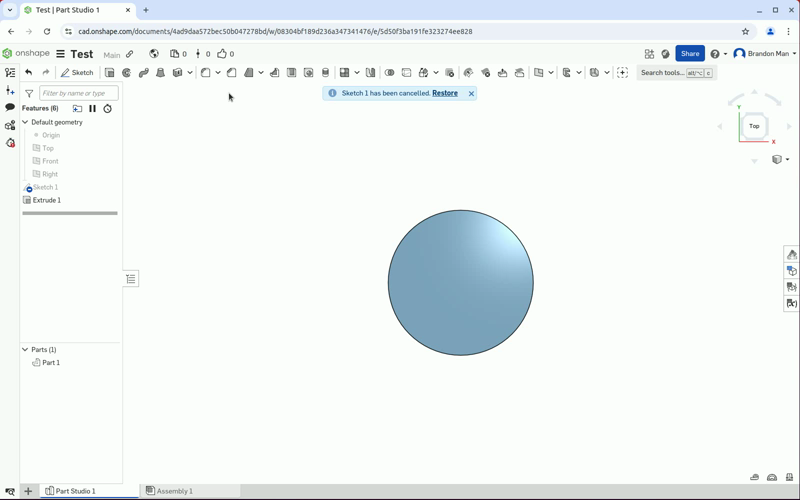
mouse_move(541, 75)
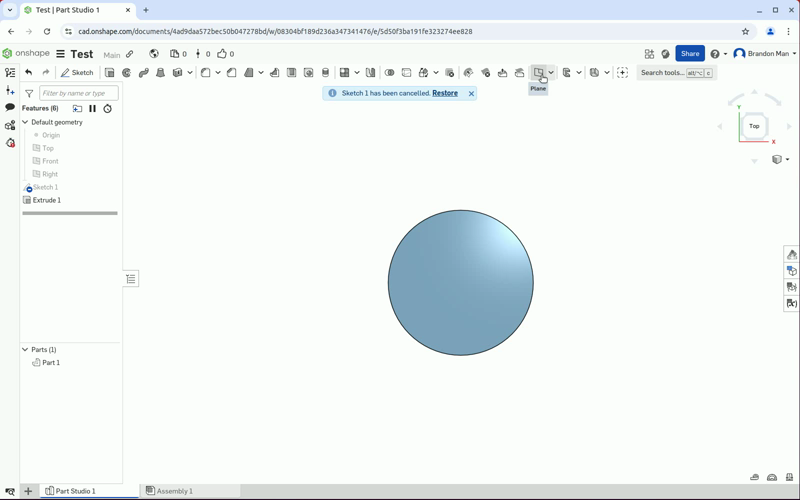
click(541, 75)
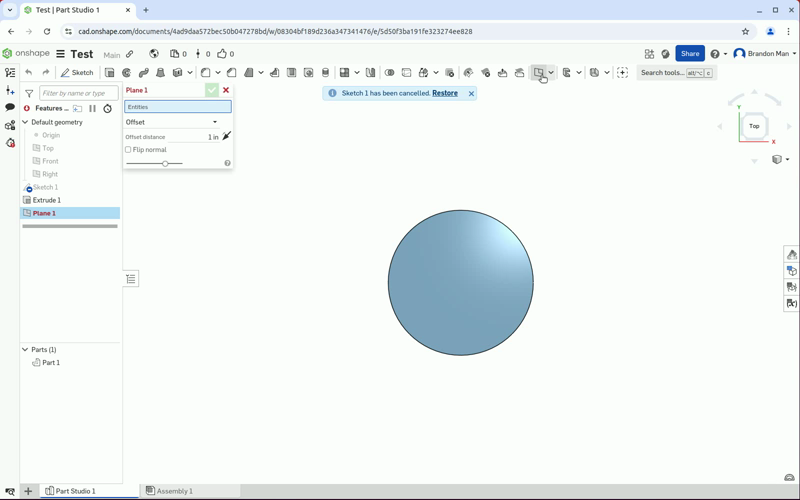
mouse_move(73, 150)
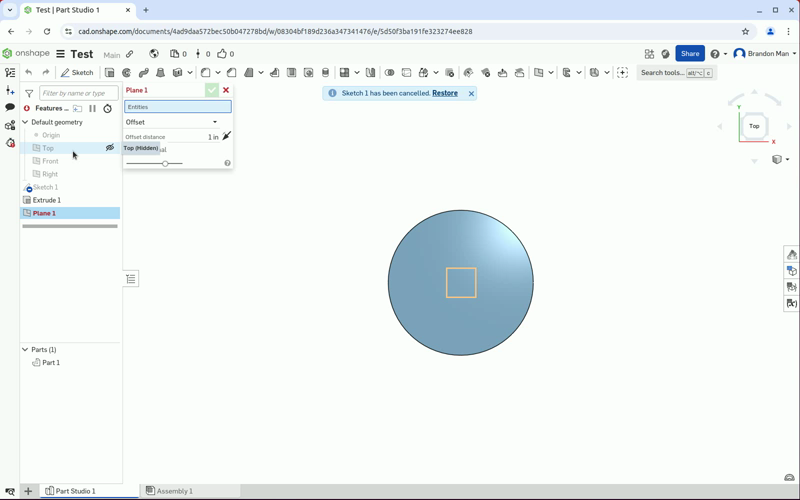
click(73, 150)
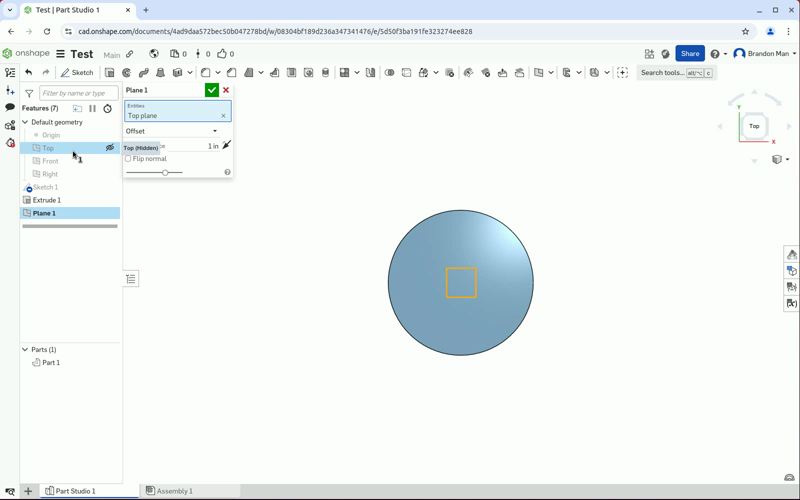
key(tab, 2)
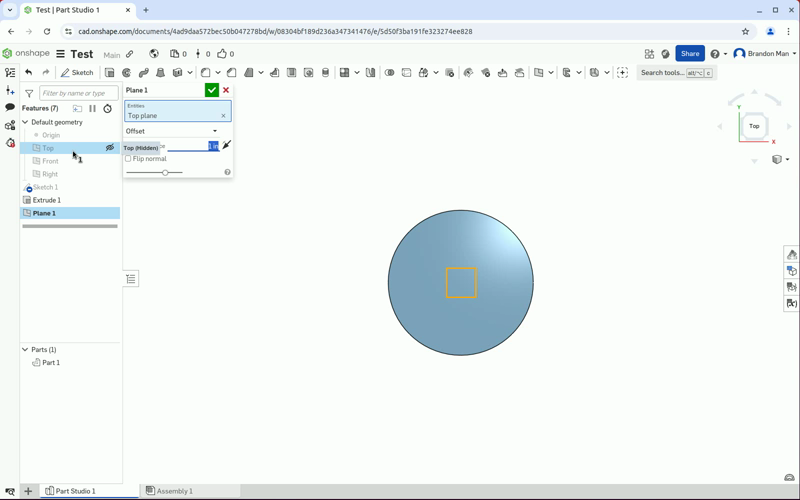
text(8.196)
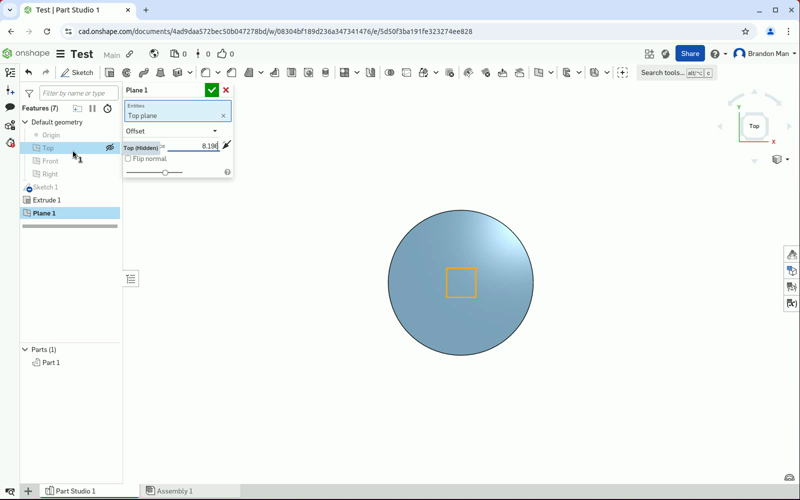
key(enter, 2)
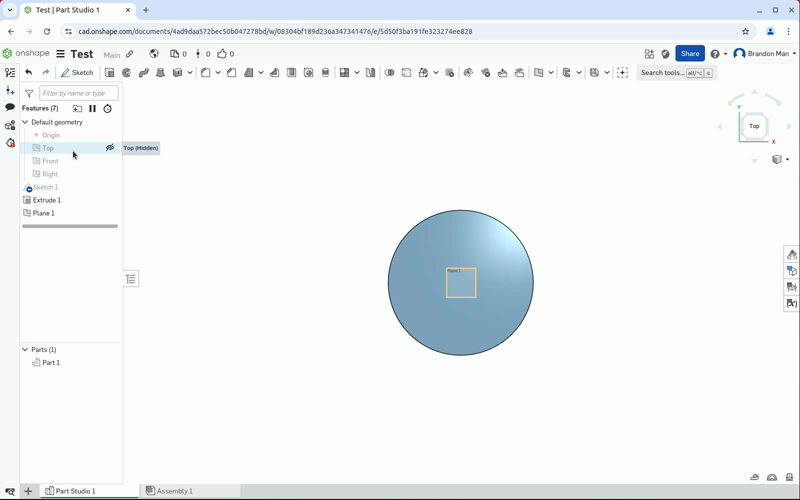
key(shift+s)
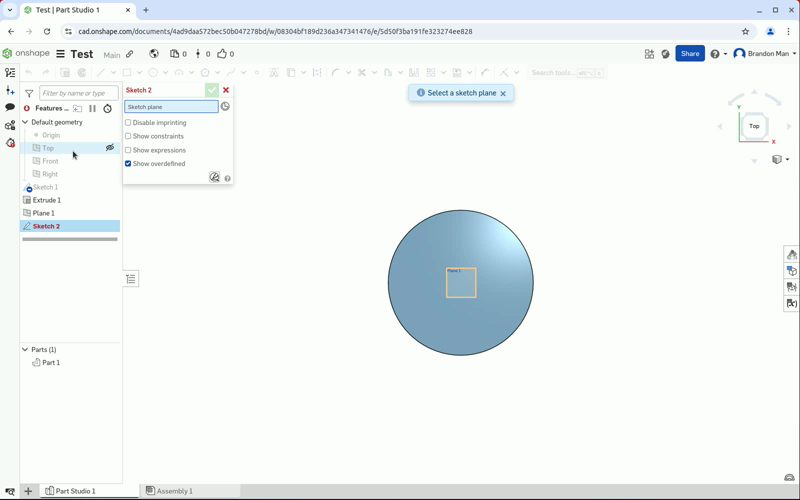
mouse_move(73, 215)
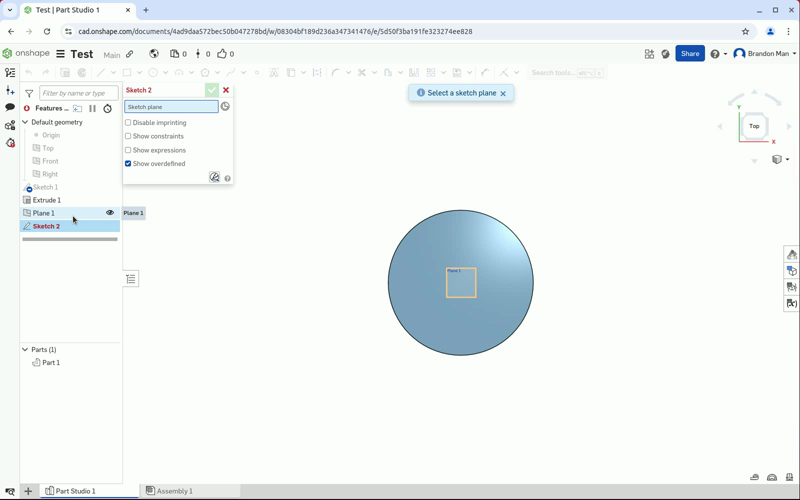
click(73, 215)
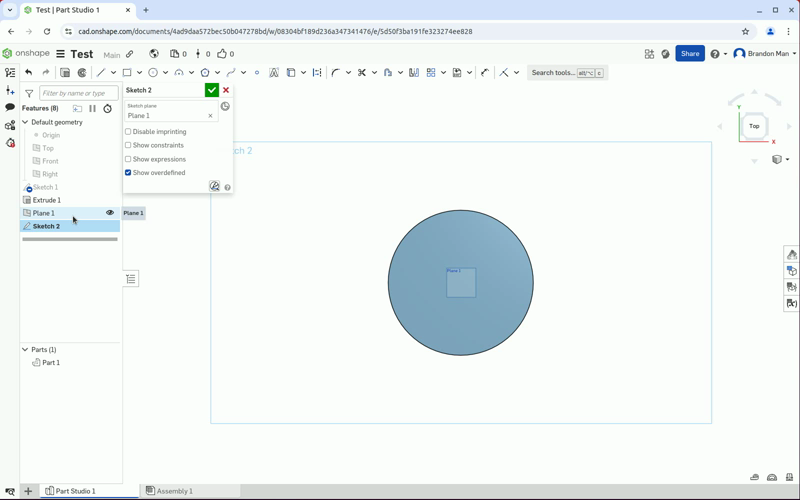
mouse_move(73, 352)
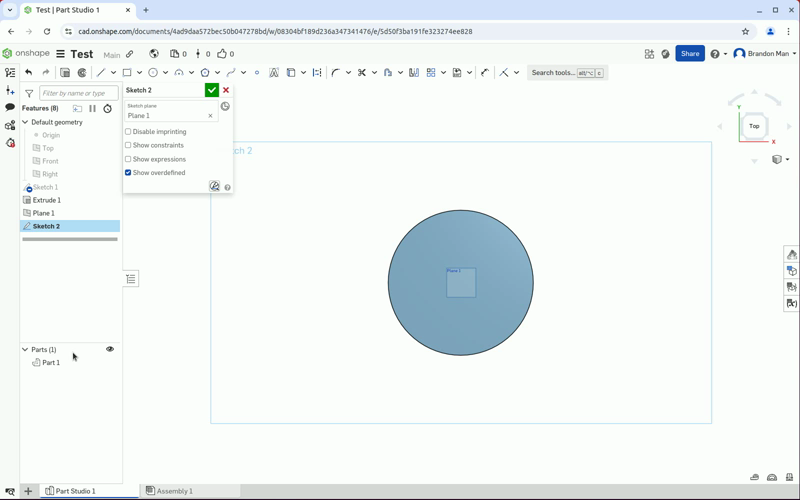
key(y)
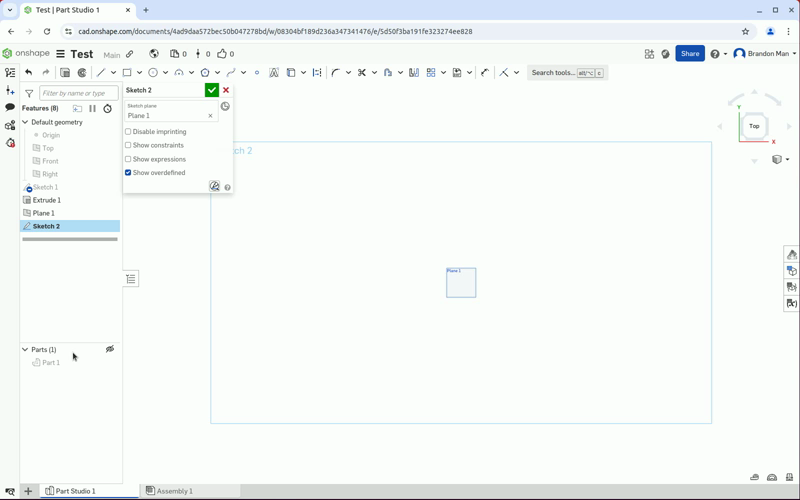
key(c)
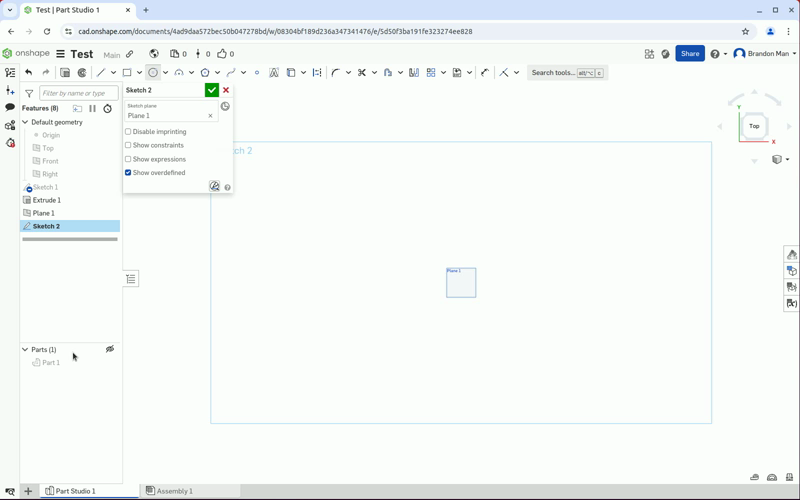
key_down(shift)
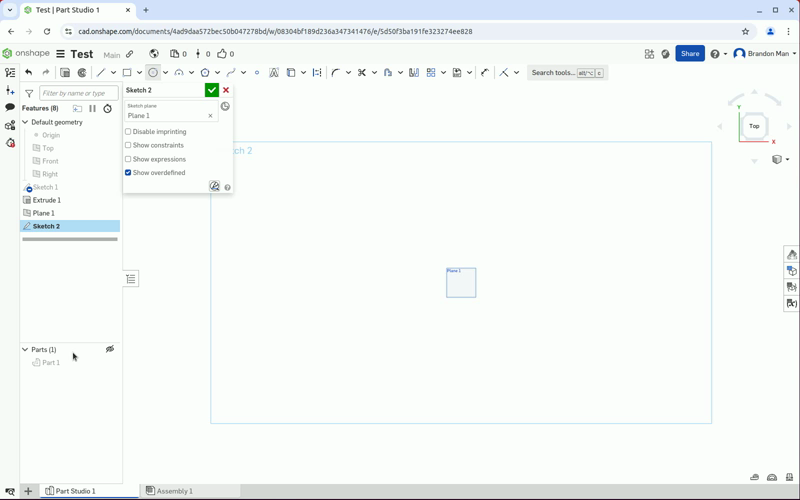
mouse_move(460, 282)
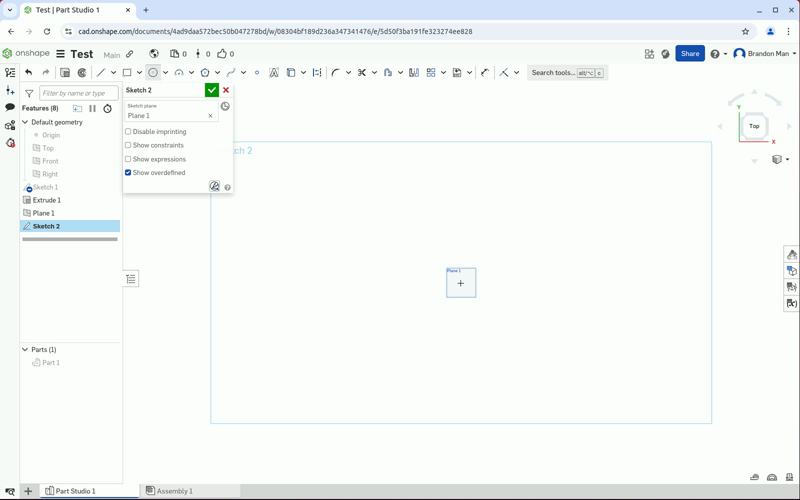
click(460, 282)
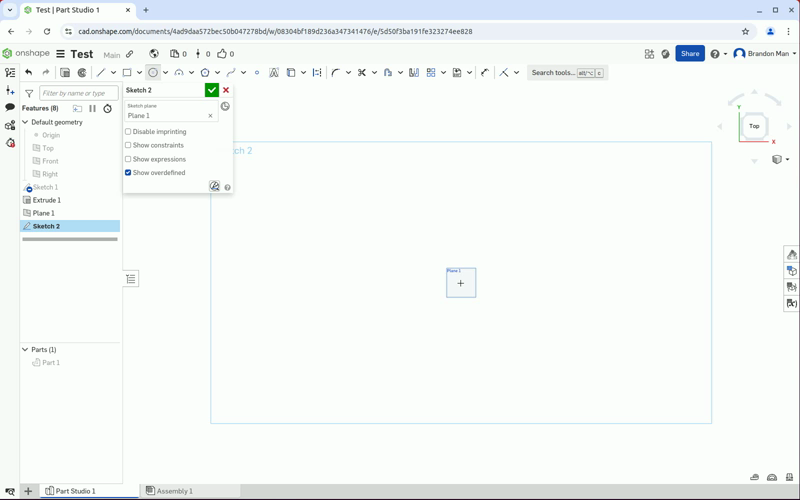
key_up(shift)
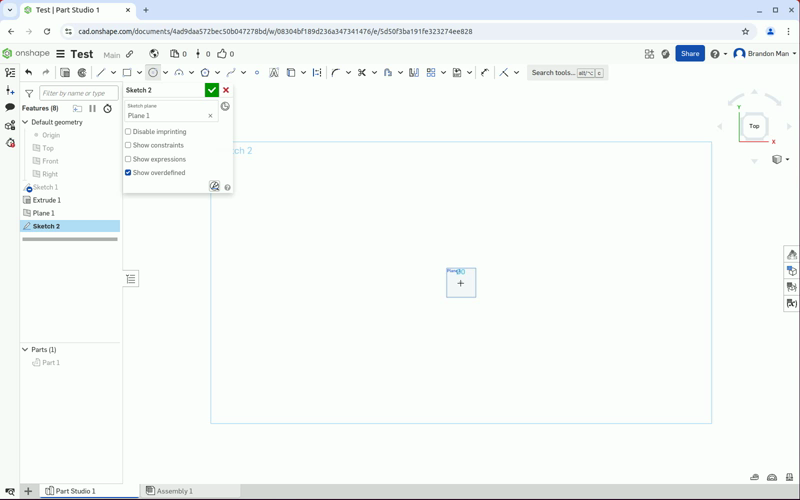
mouse_move(511, 282)
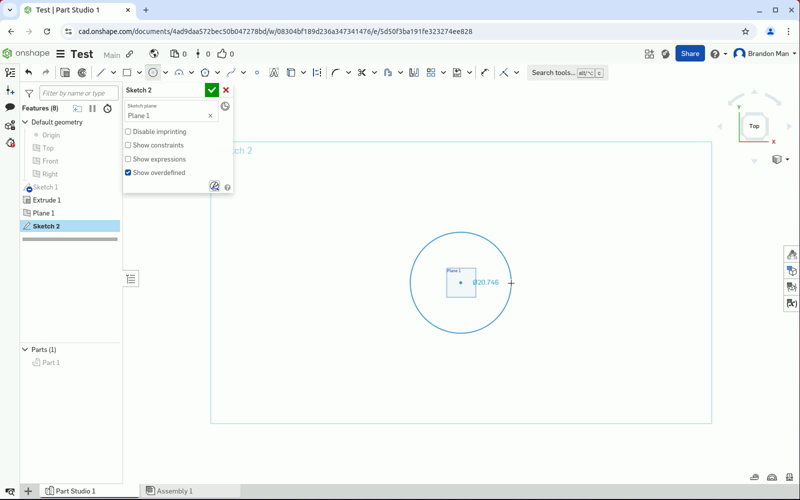
click(511, 282)
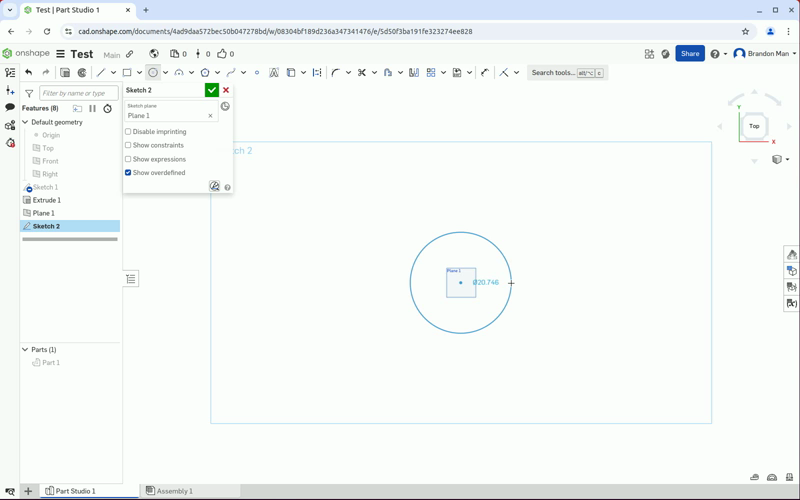
key(esc)
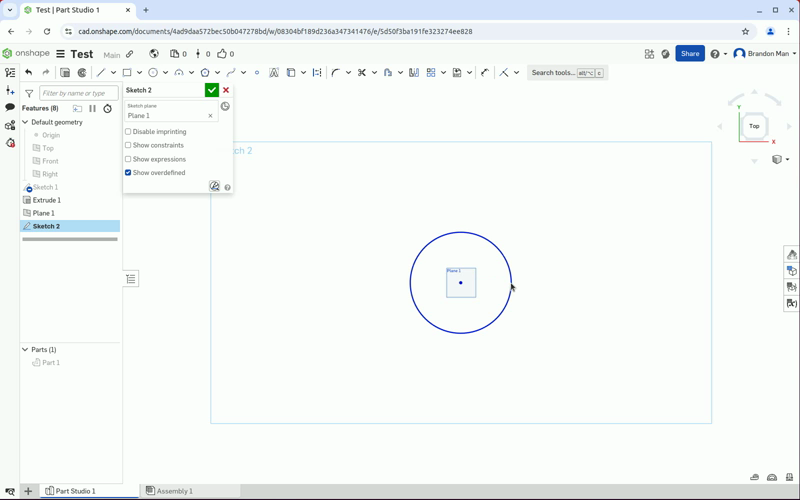
mouse_move(485, 304)
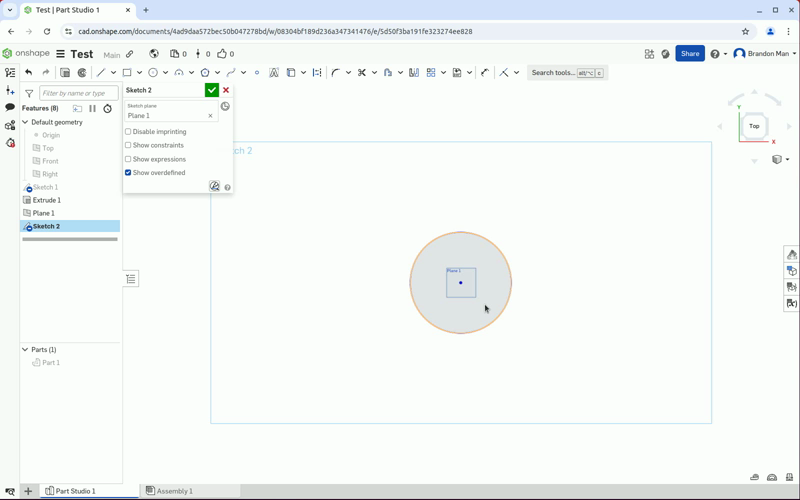
click(485, 304)
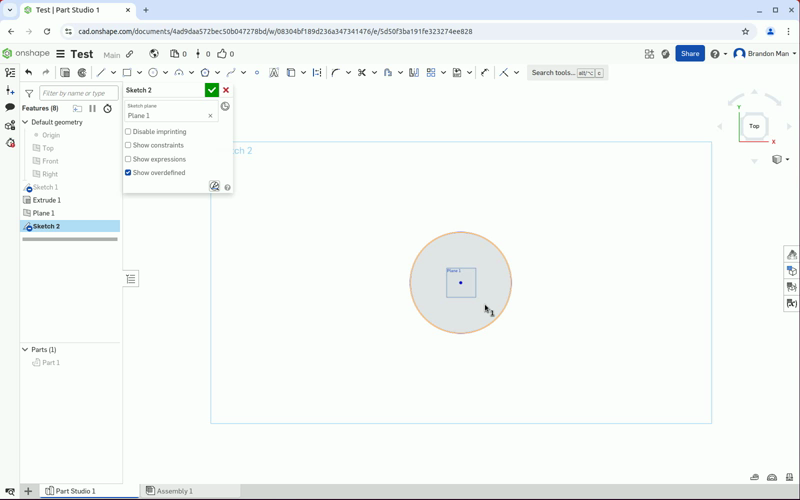
mouse_move(73, 352)
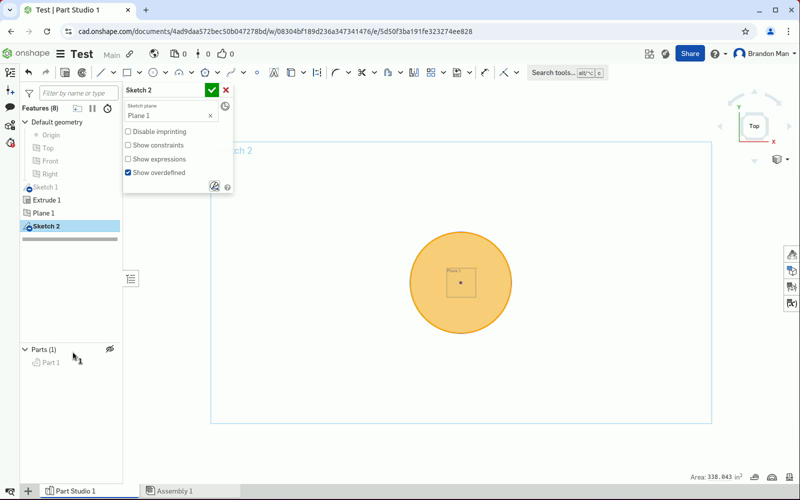
key(shift+y)
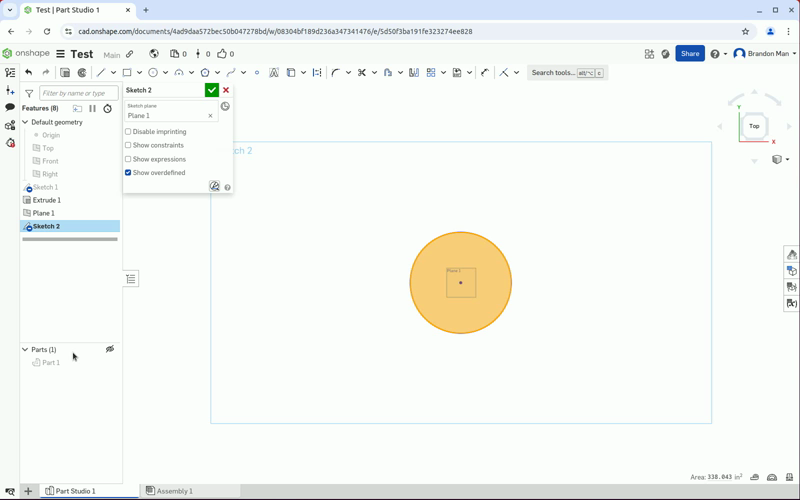
key(shift+e)
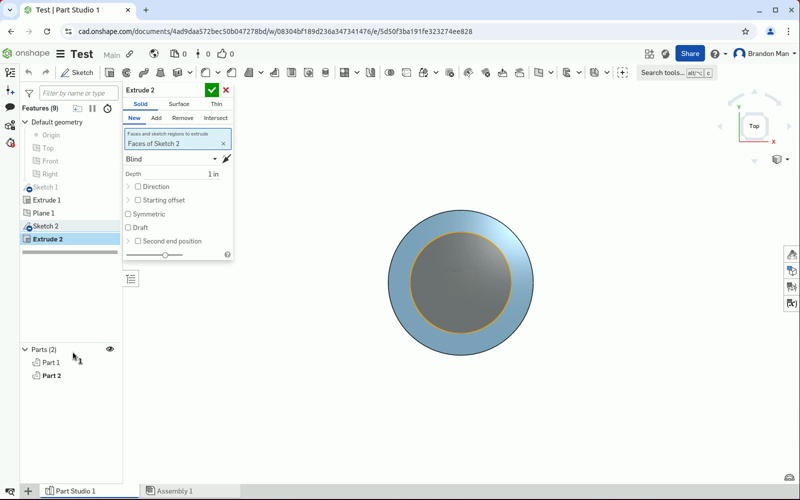
mouse_move(143, 106)
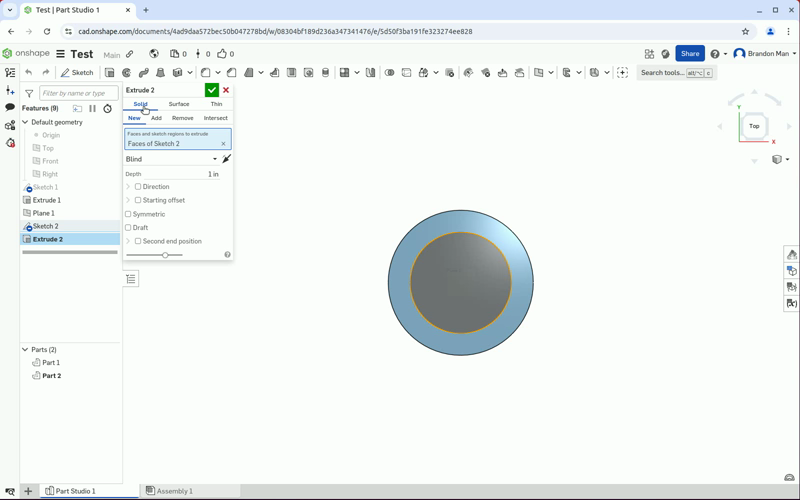
click(143, 106)
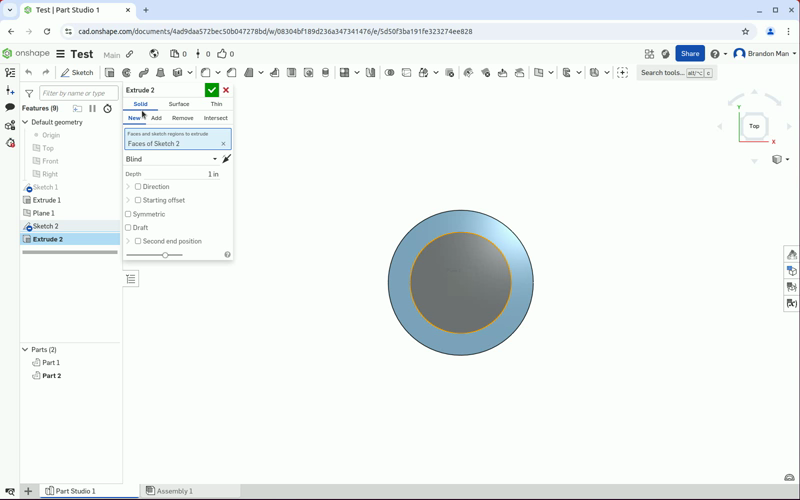
mouse_move(137, 120)
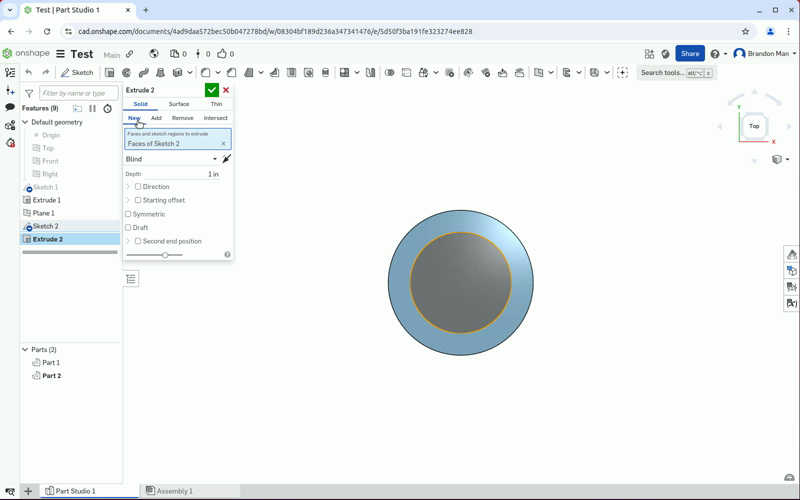
click(137, 120)
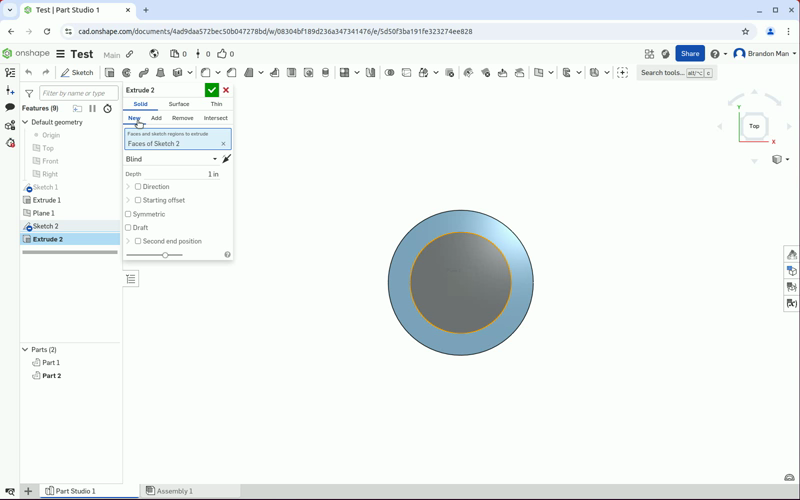
key(tab, 4)
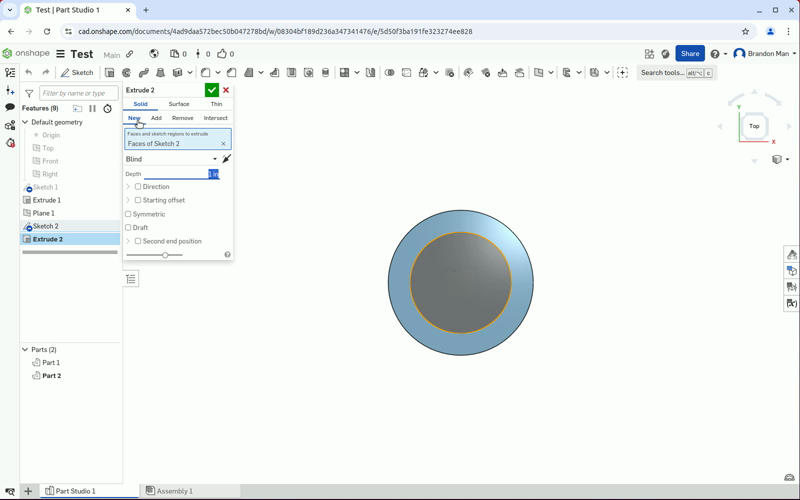
text(11.554)
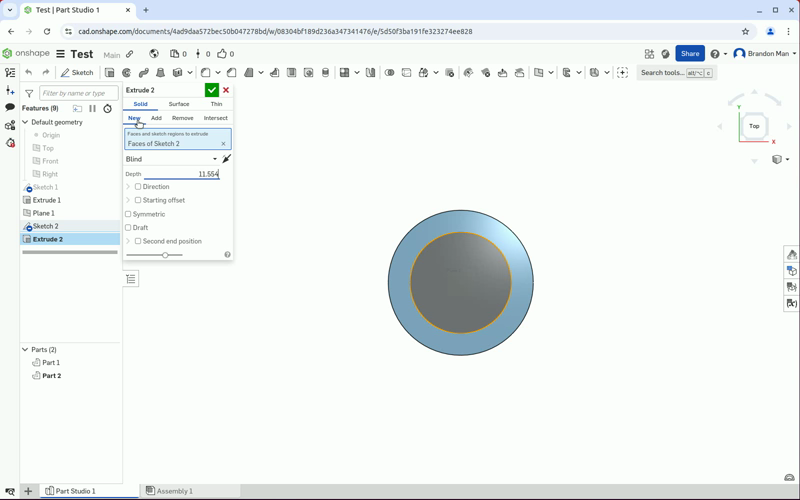
key(enter)
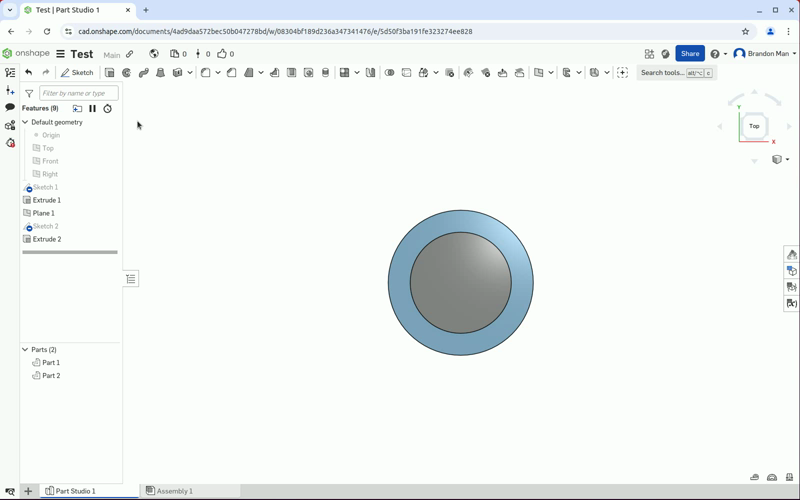
key(shift+h)
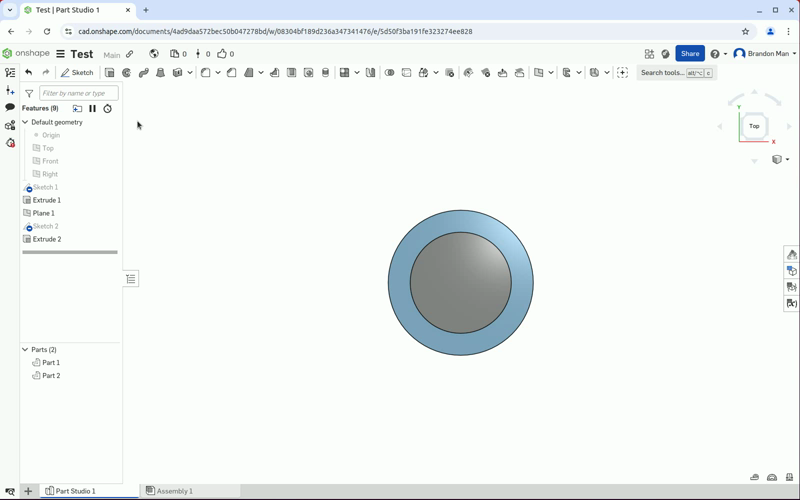
key(shift+h)
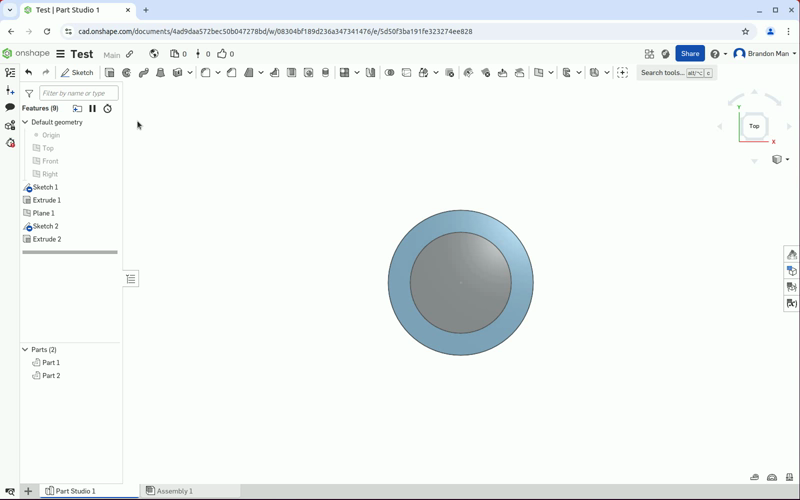
key(shift+7)
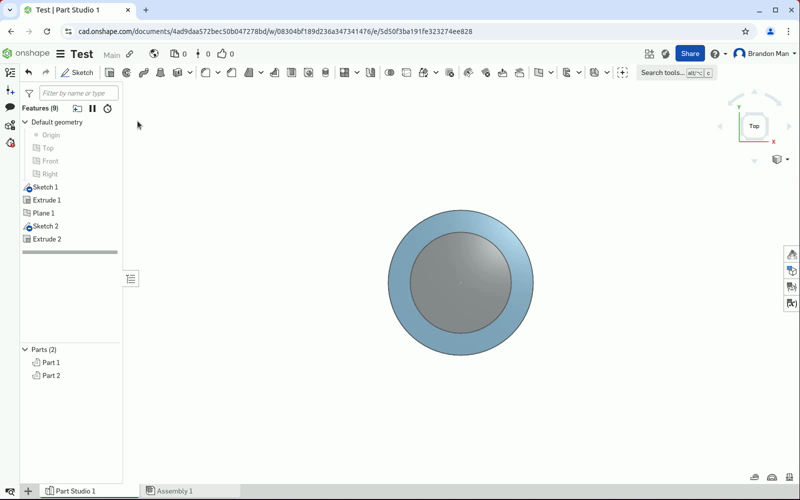
key(up, 3)
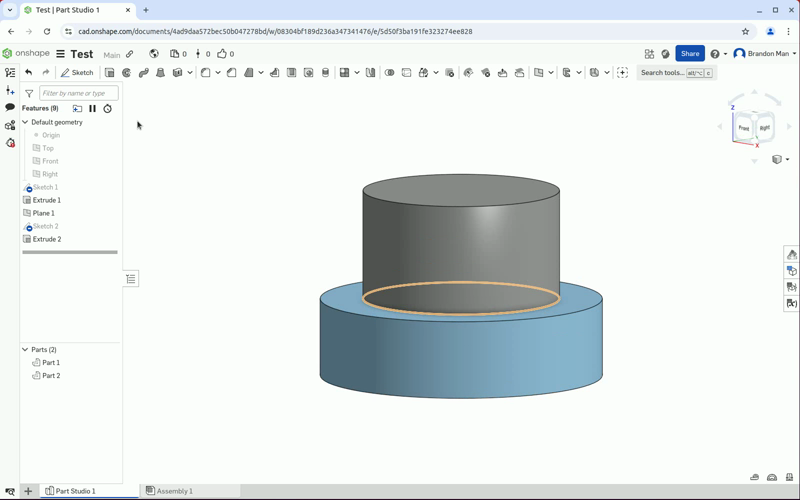
key(left, 3)
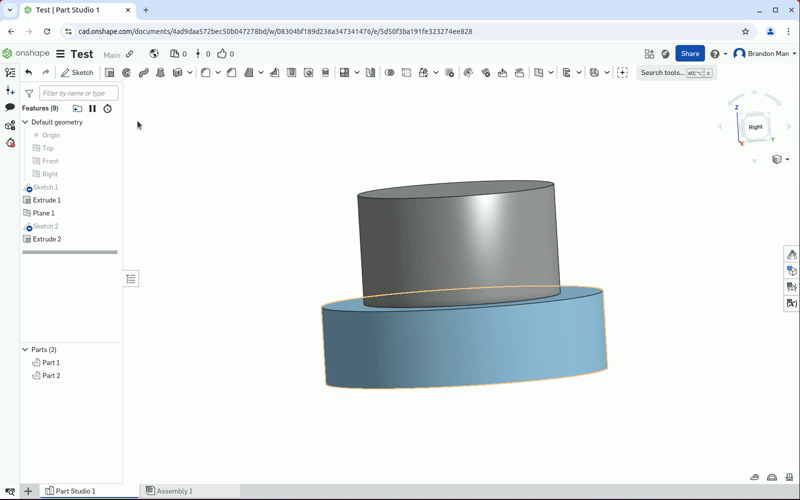
key(right, 3)
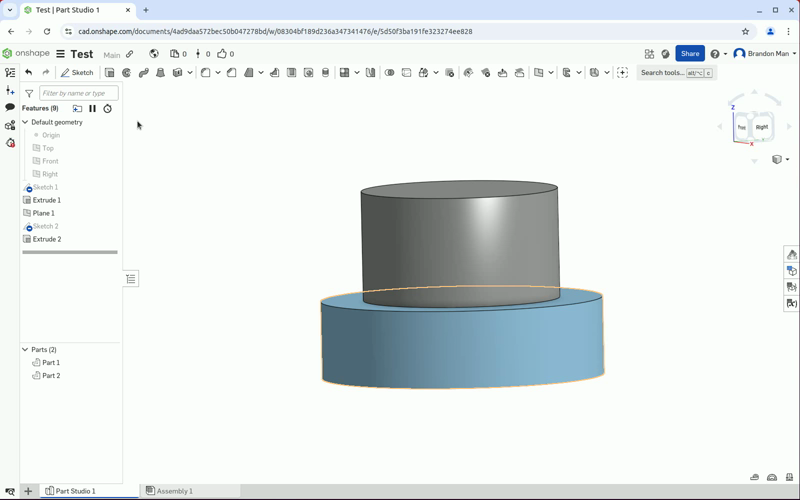
key(down, 3)
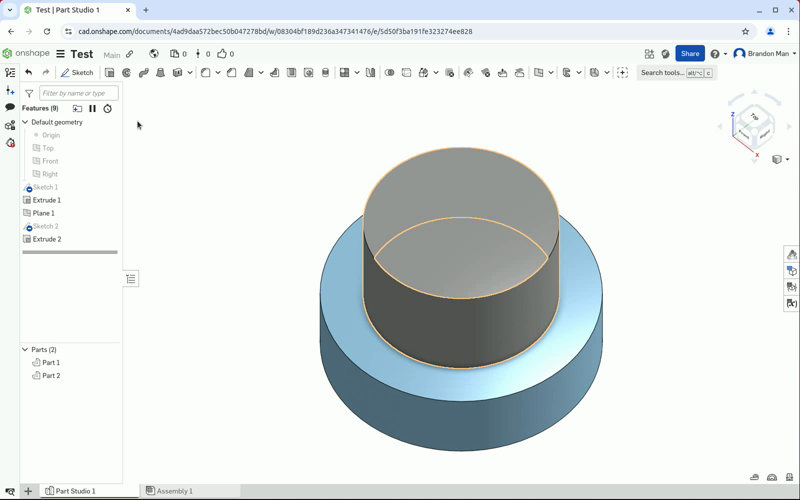
mouse_move(73, 189)
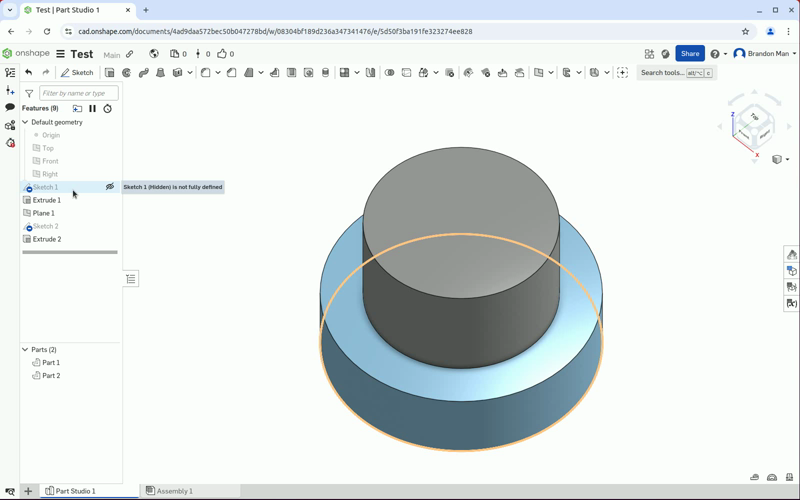
click(73, 189)